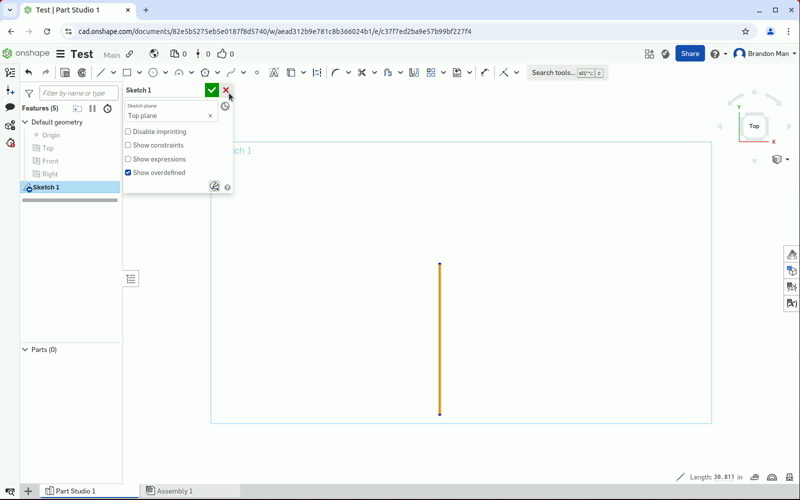
key(shift+h)
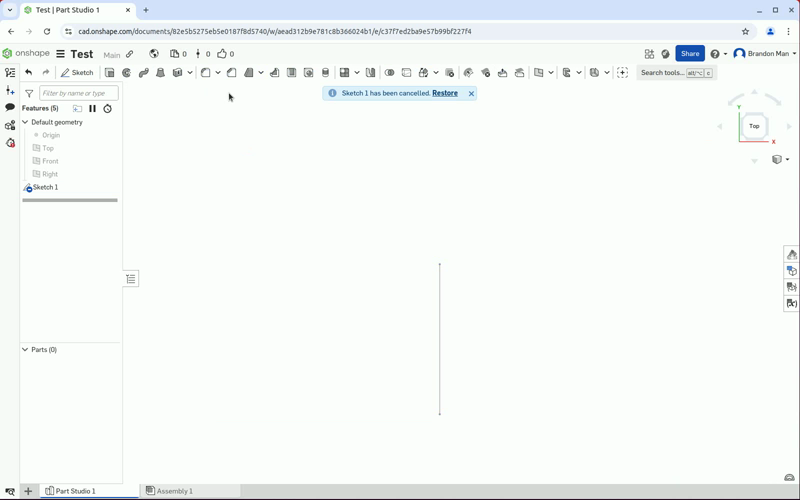
key(shift+s)
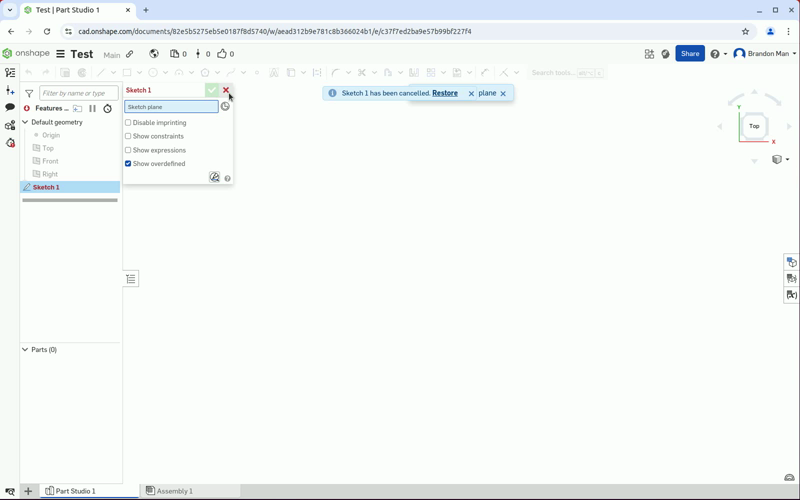
mouse_move(73, 150)
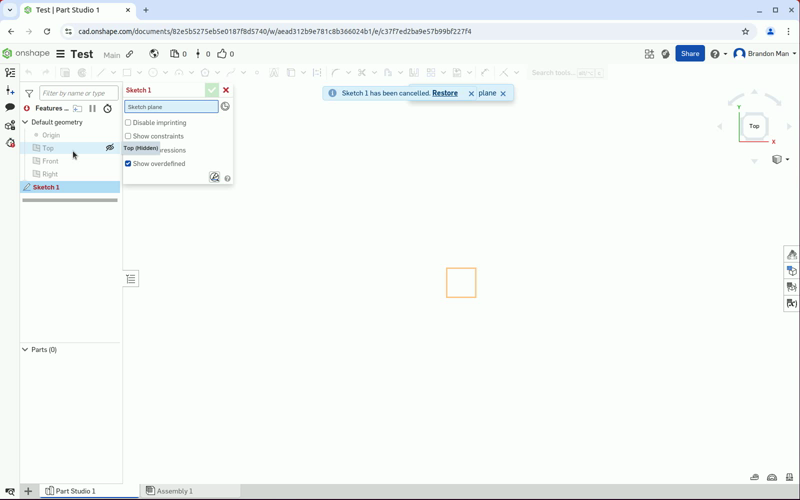
click(73, 150)
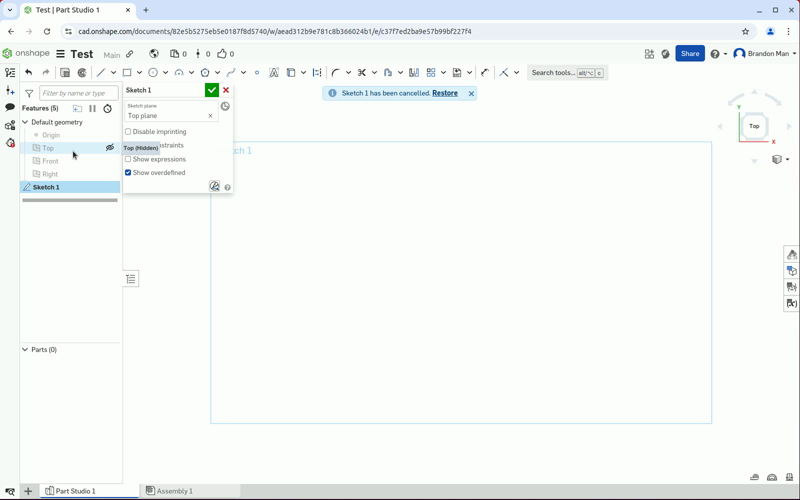
mouse_move(73, 352)
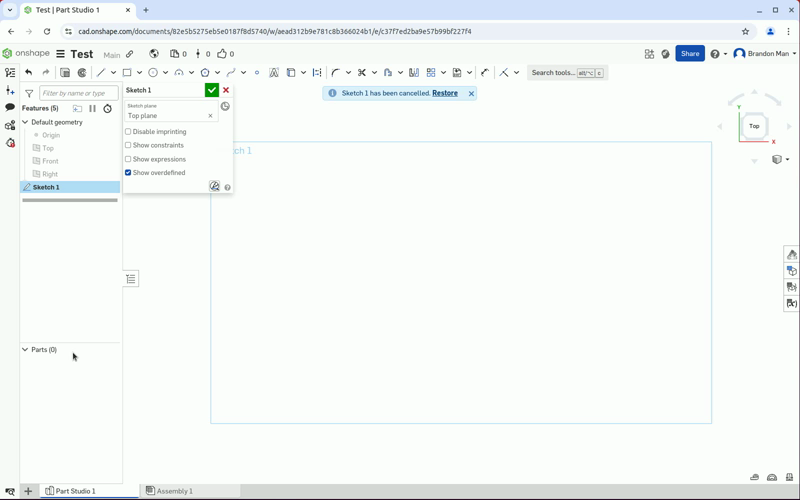
key(y)
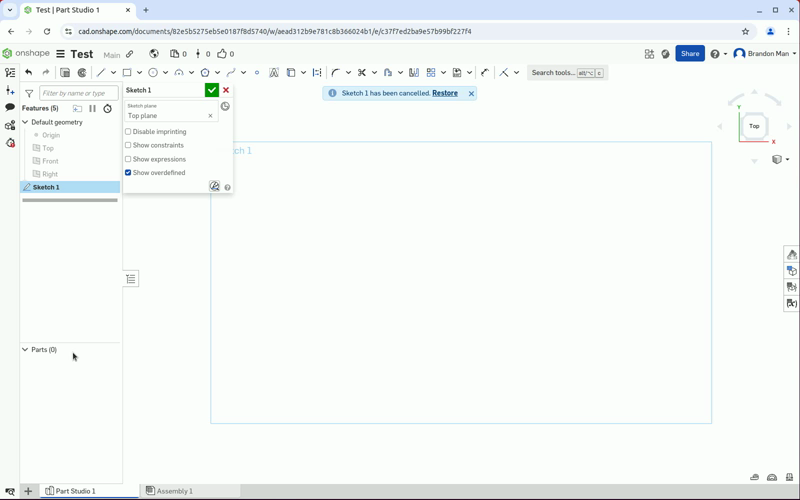
key(c)
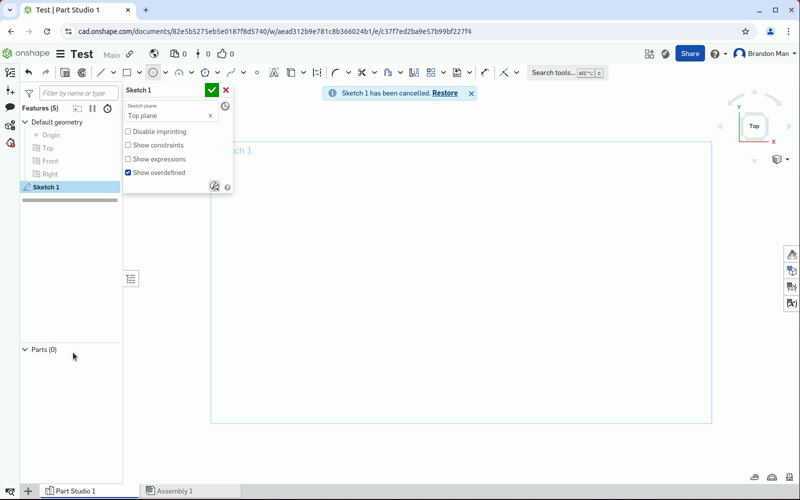
key_down(shift)
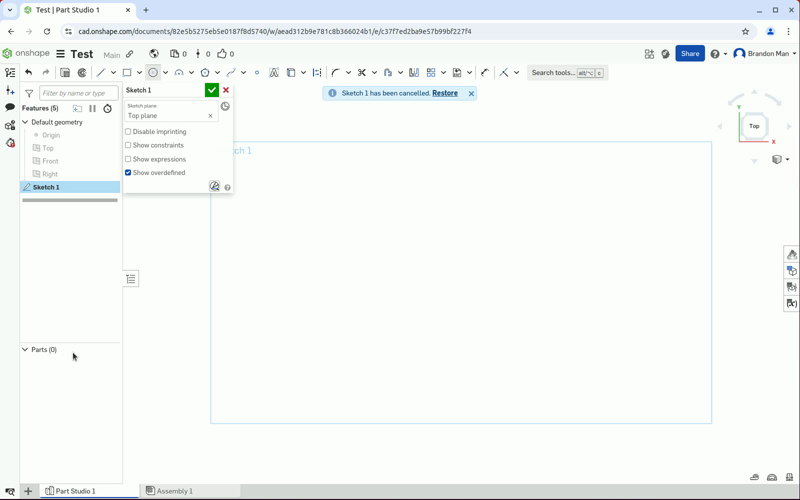
mouse_move(461, 282)
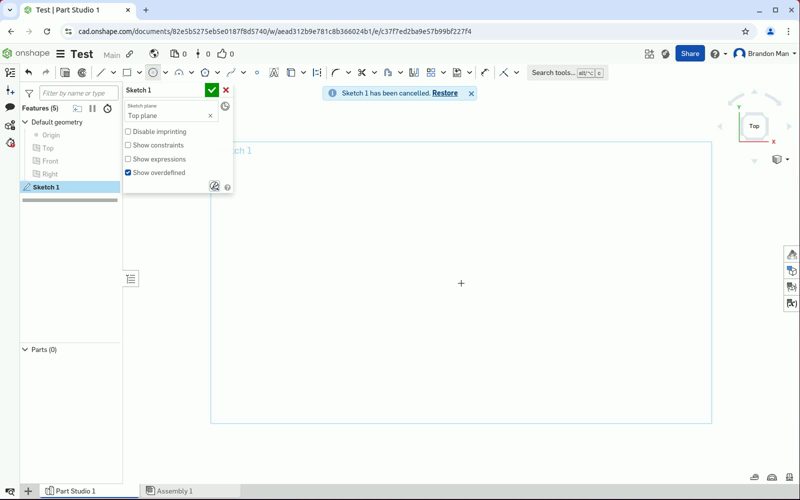
click(461, 282)
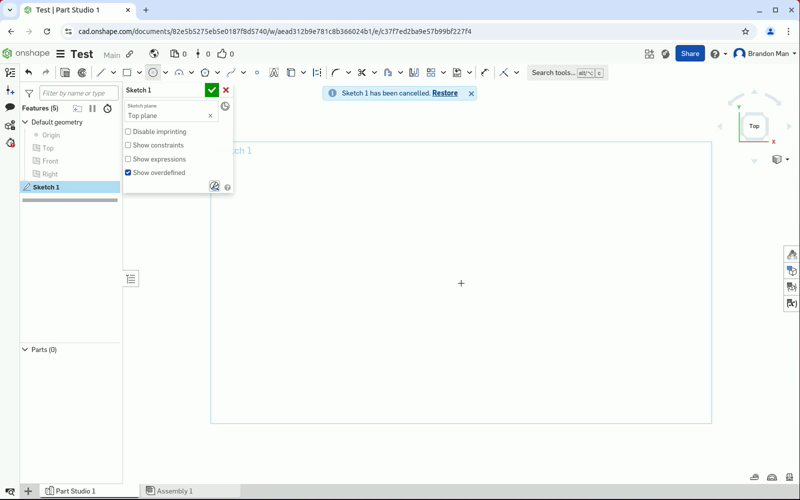
key_up(shift)
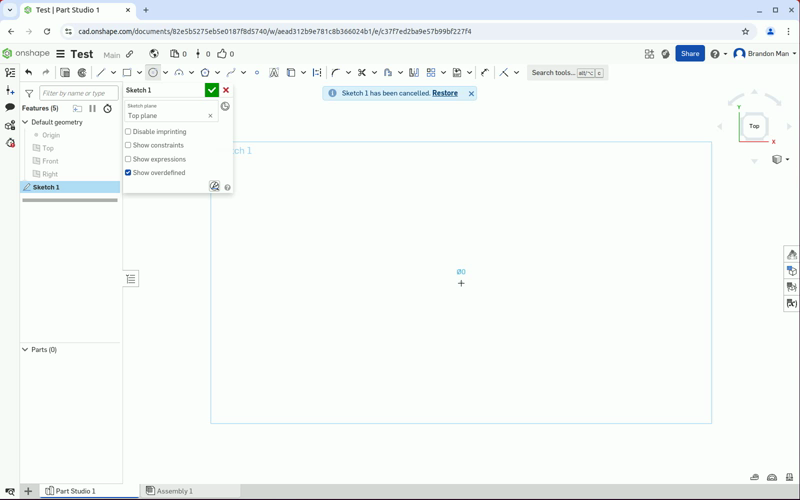
mouse_move(546, 282)
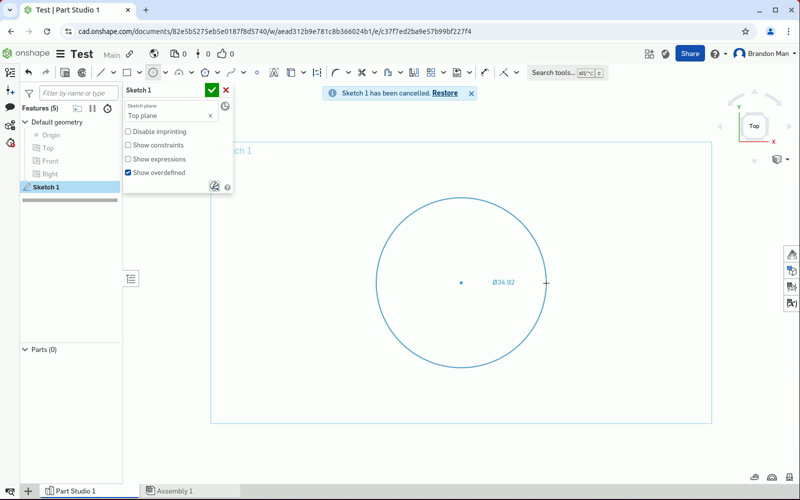
click(546, 282)
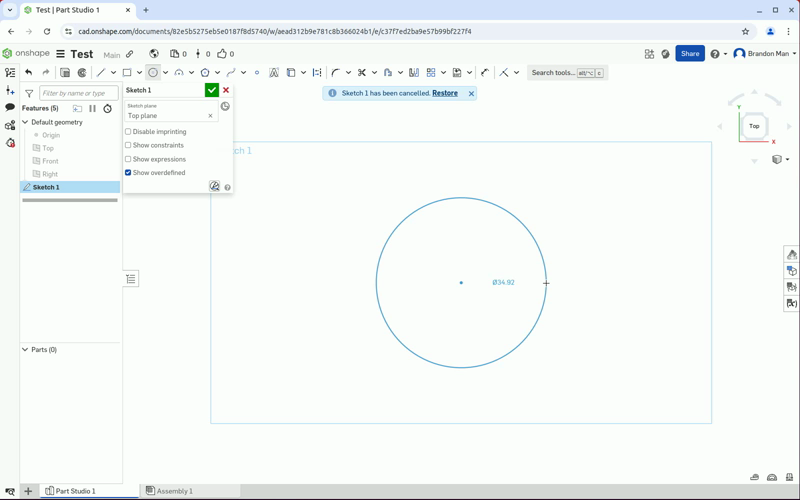
key(esc)
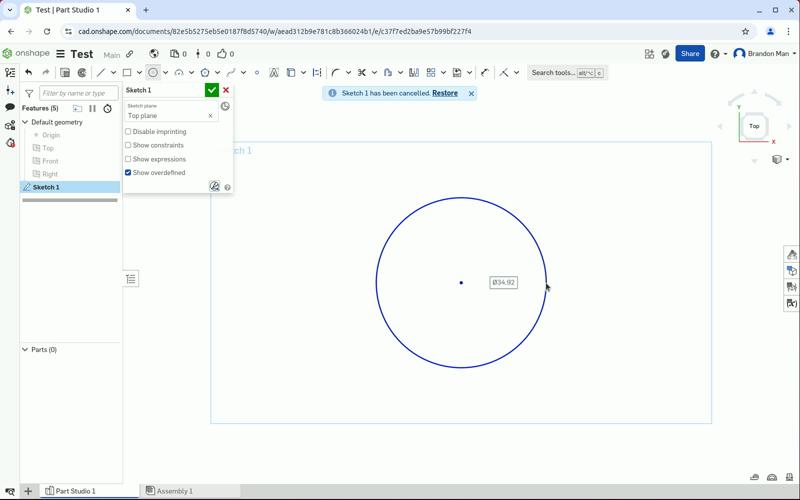
key(c)
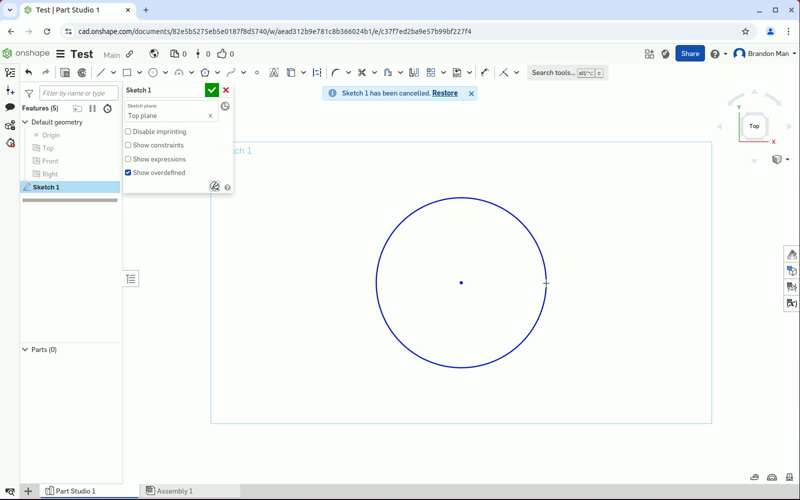
key_down(shift)
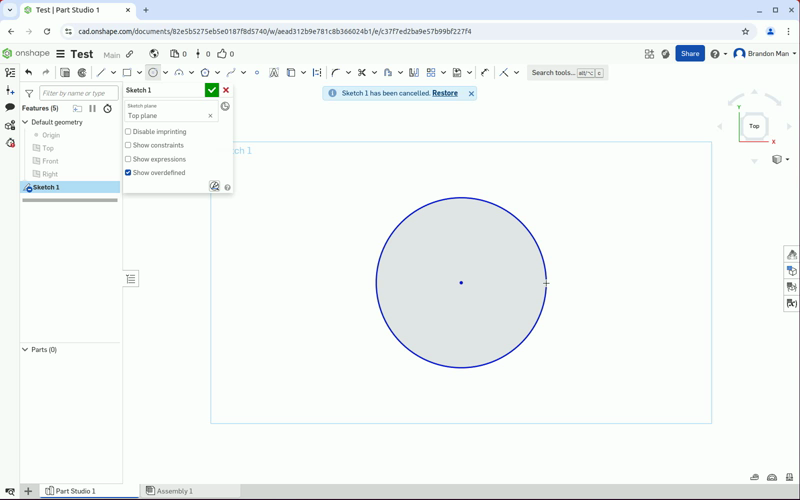
mouse_move(461, 282)
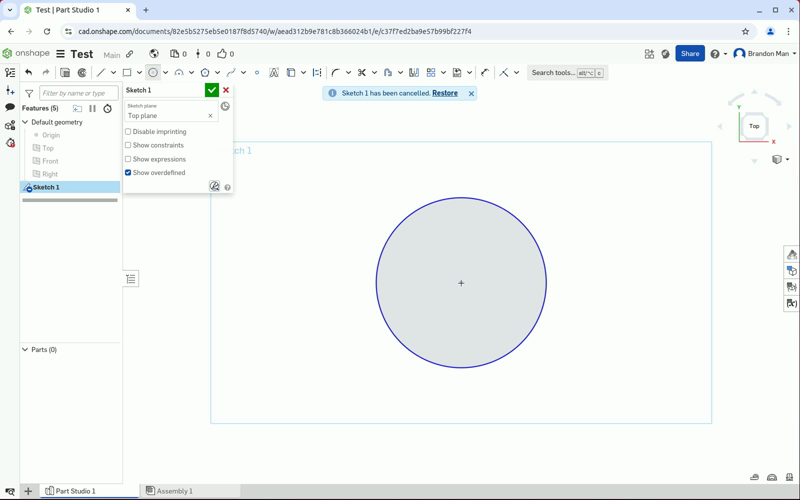
click(461, 282)
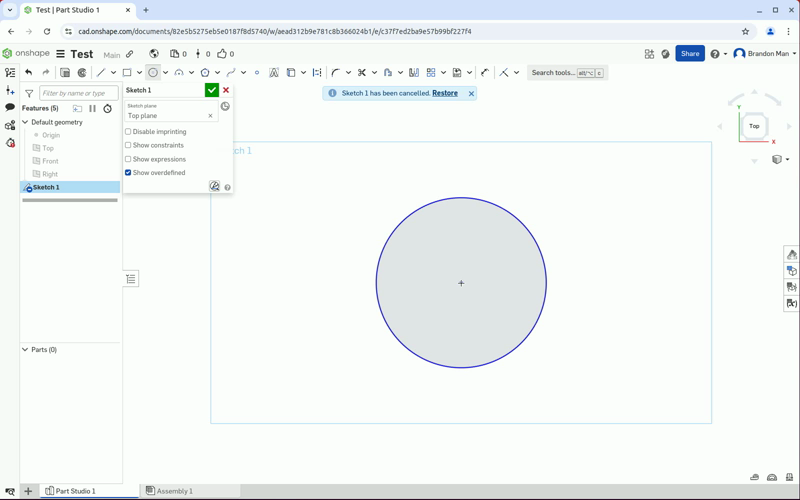
key_up(shift)
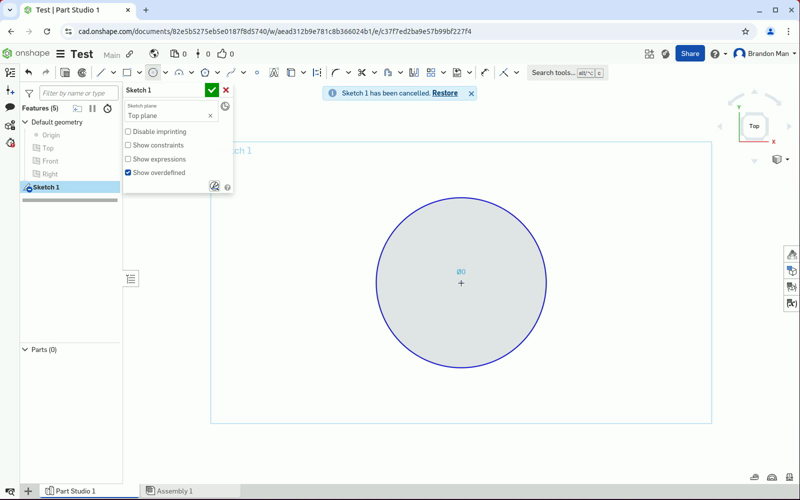
mouse_move(535, 282)
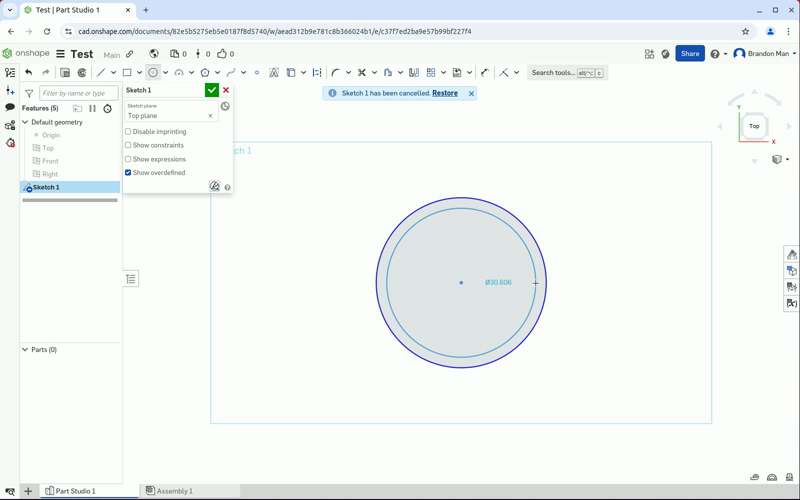
click(535, 282)
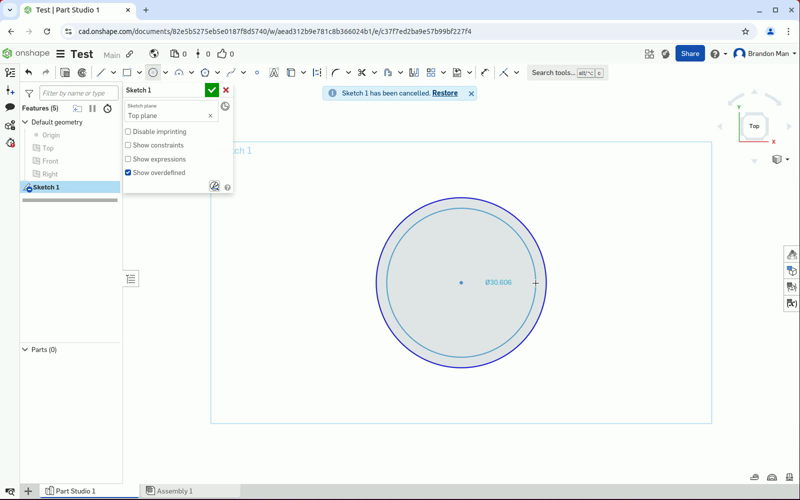
key(esc)
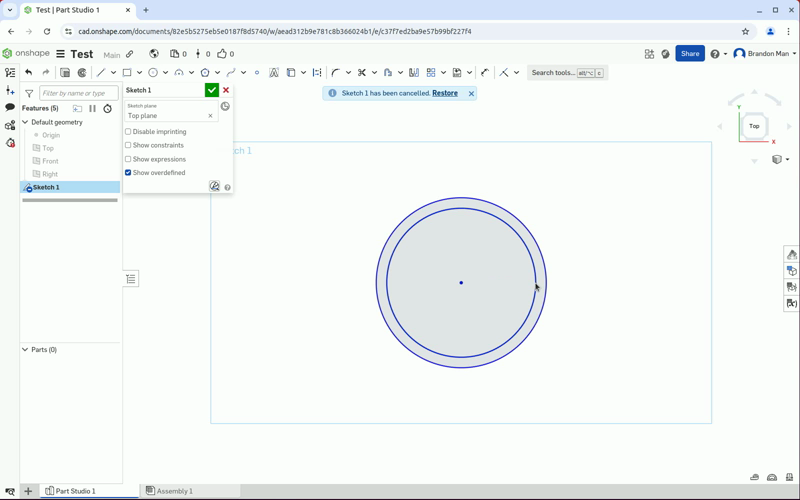
mouse_move(381, 267)
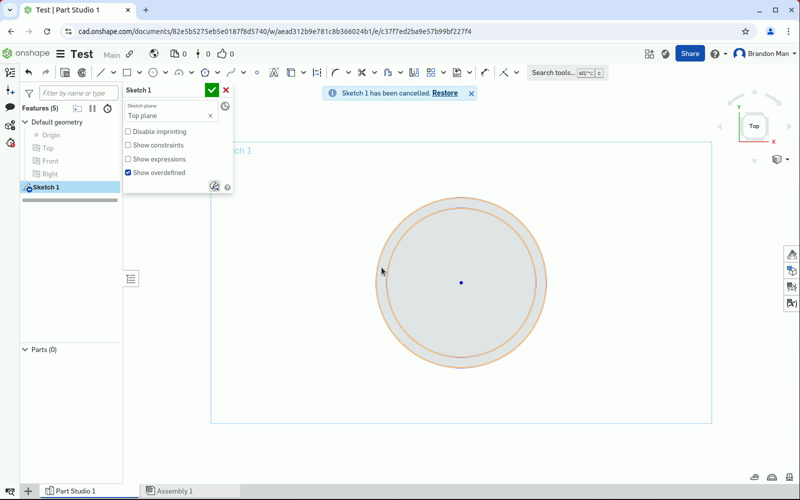
click(381, 267)
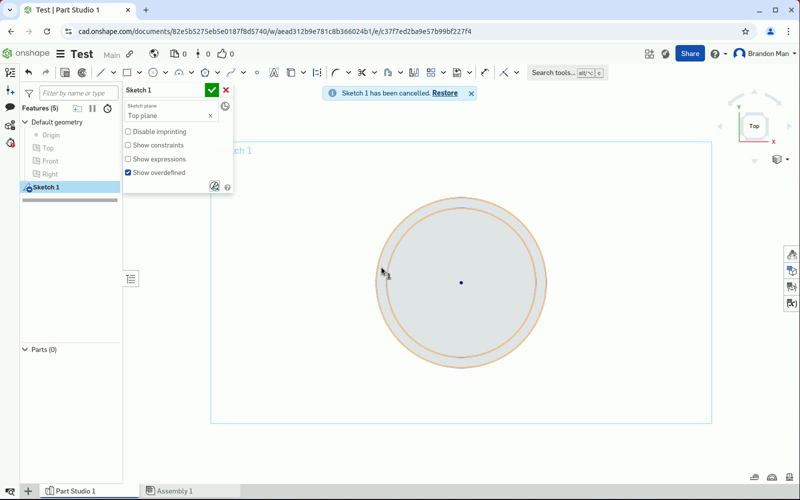
mouse_move(73, 352)
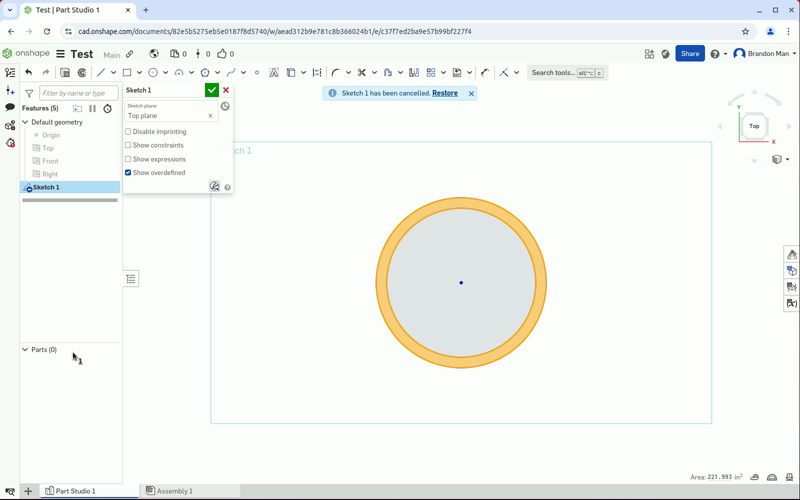
key(shift+y)
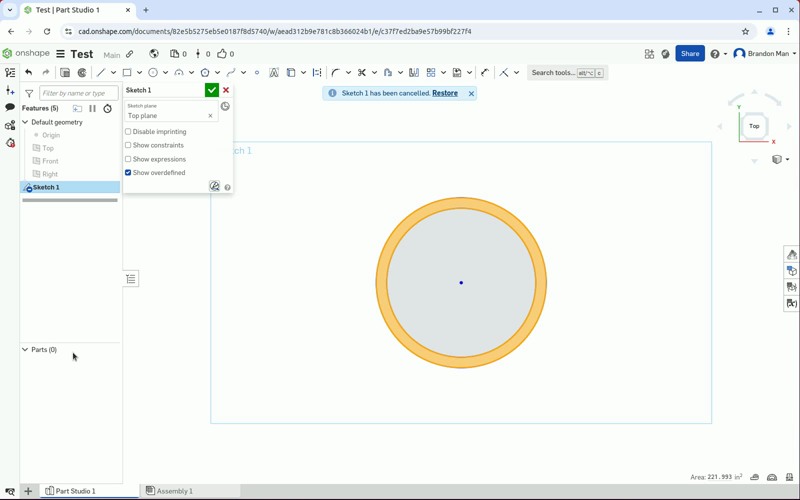
key(shift+e)
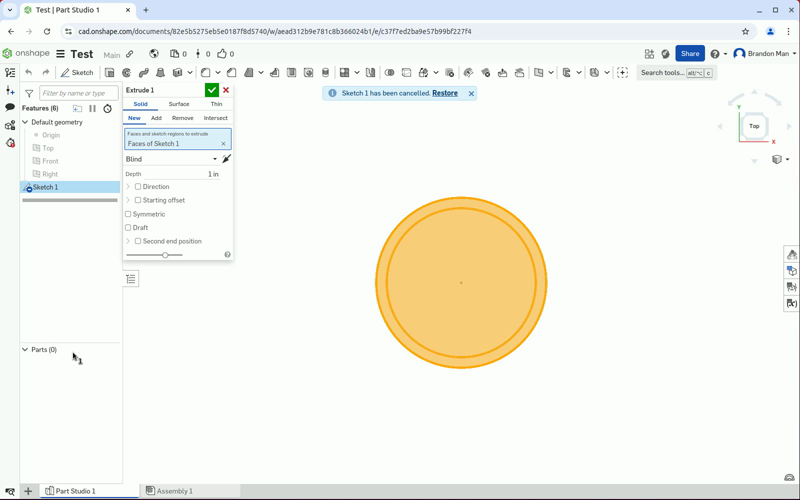
mouse_move(143, 106)
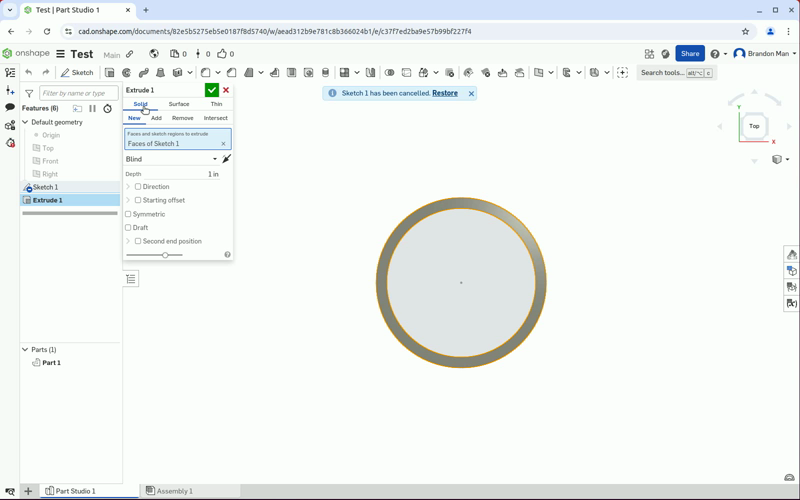
click(143, 106)
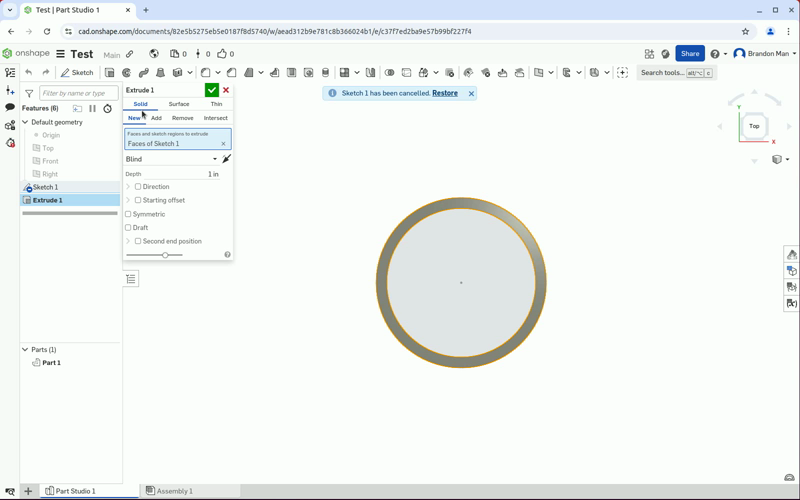
mouse_move(137, 120)
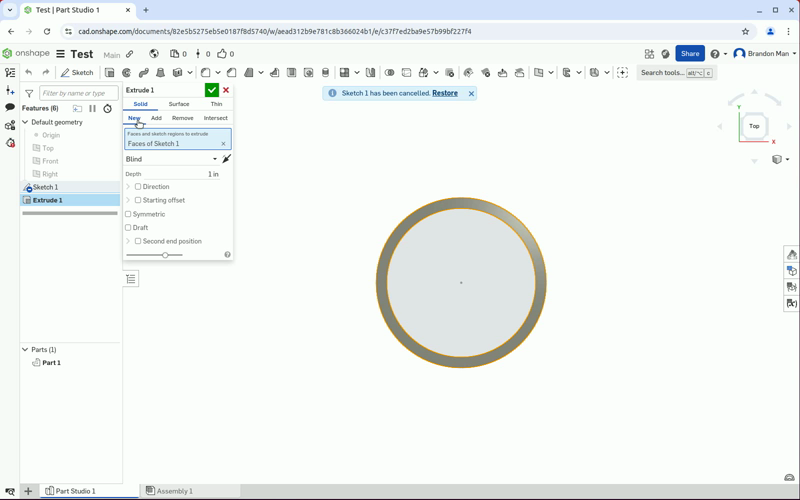
click(137, 120)
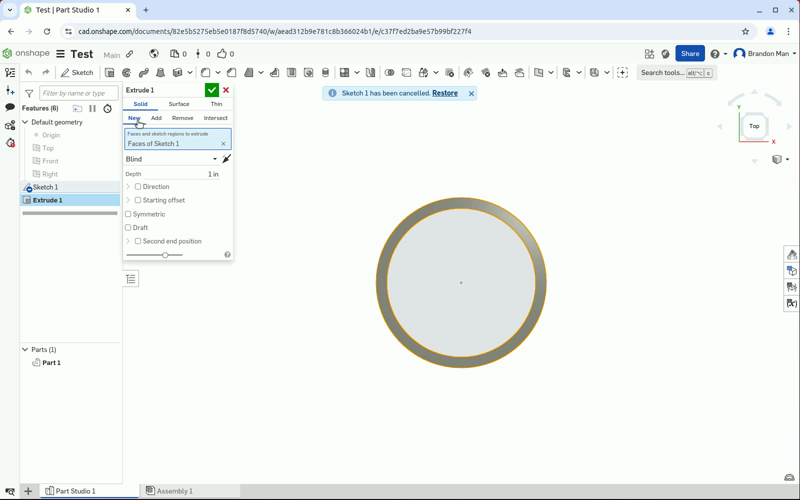
key(tab, 4)
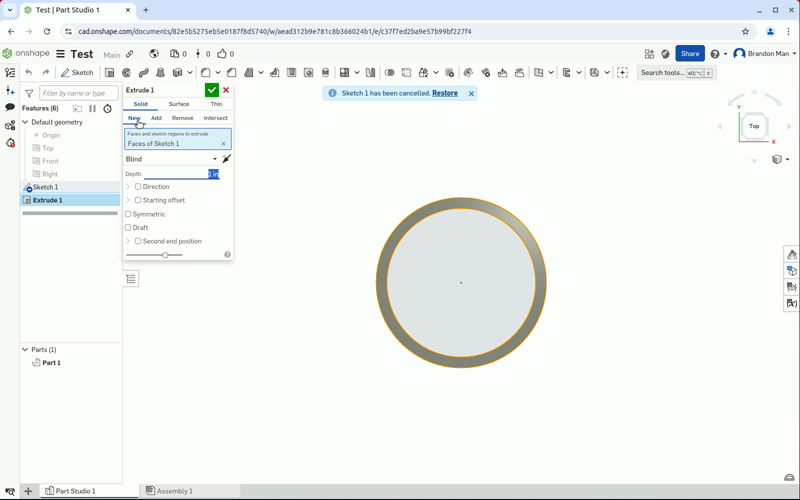
text(23.108)
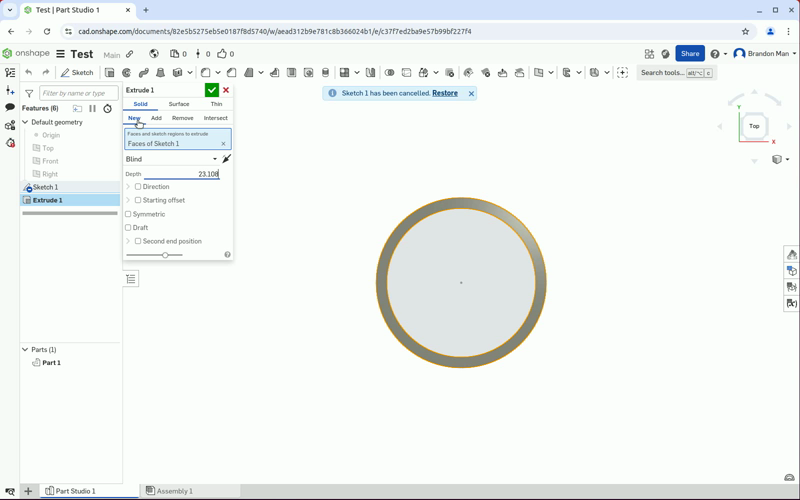
key(enter)
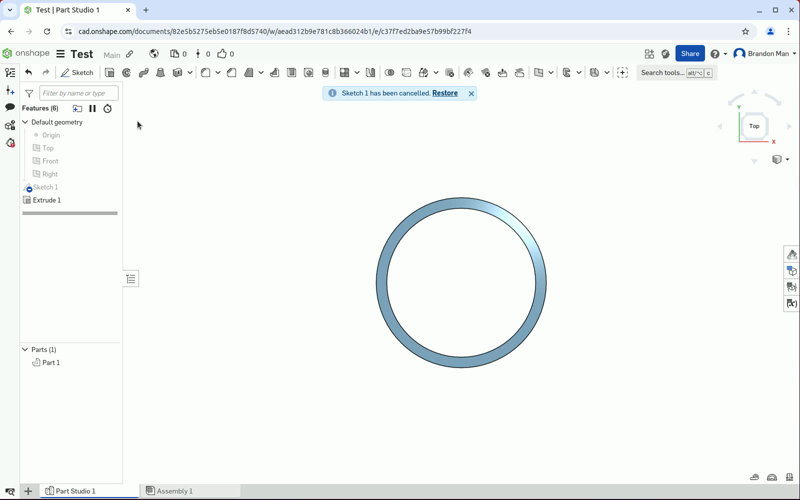
key(shift+h)
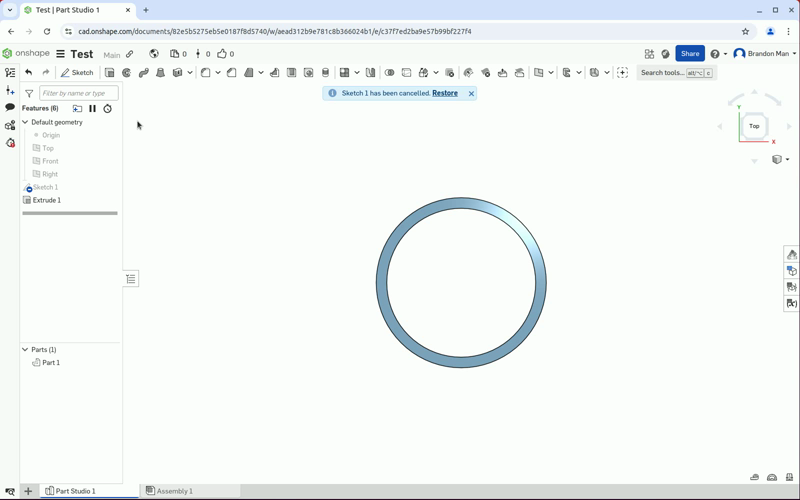
key(shift+h)
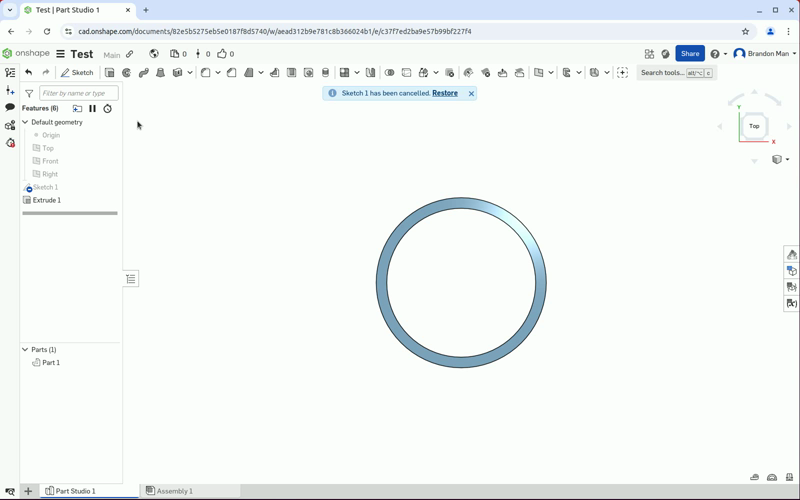
mouse_move(73, 189)
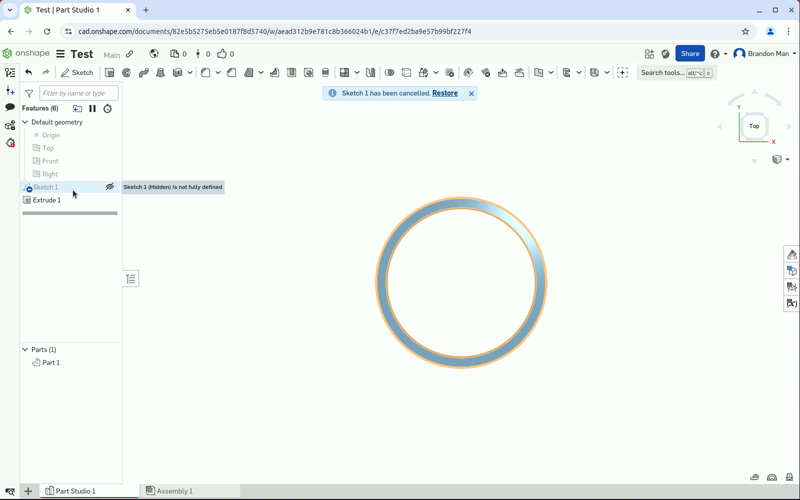
click(73, 189)
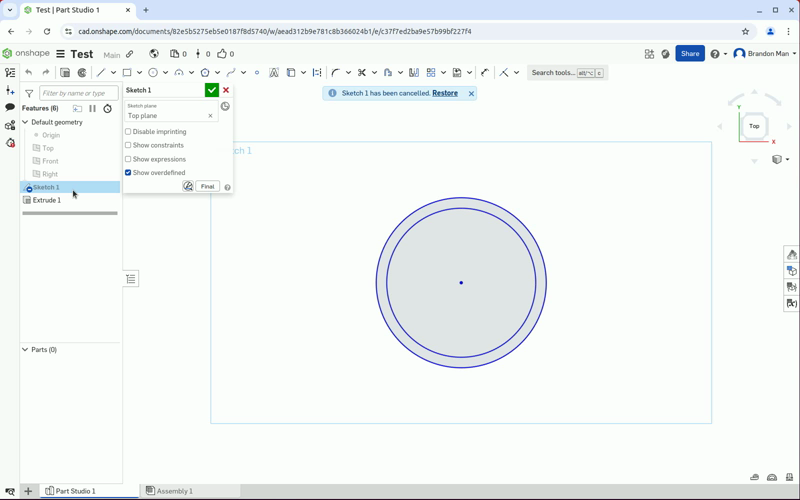
mouse_move(229, 92)
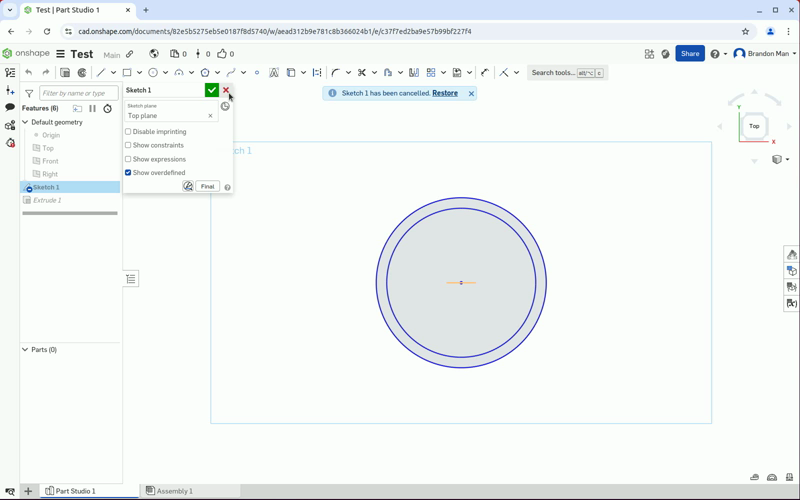
click(229, 92)
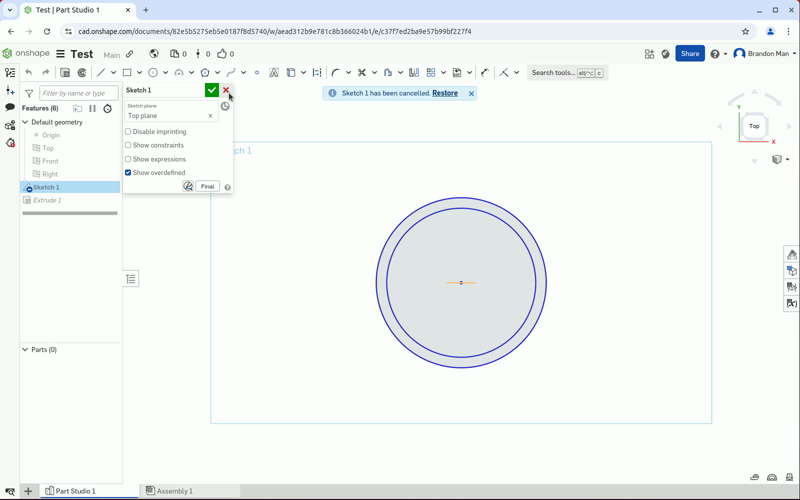
key(shift+s)
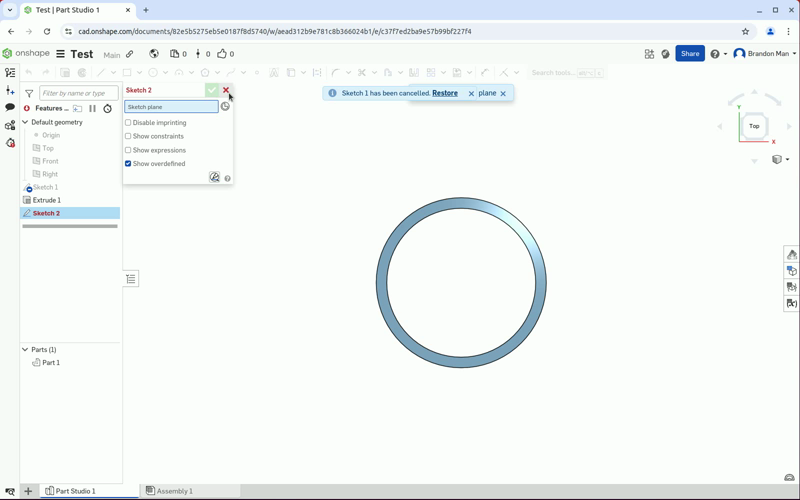
mouse_move(73, 150)
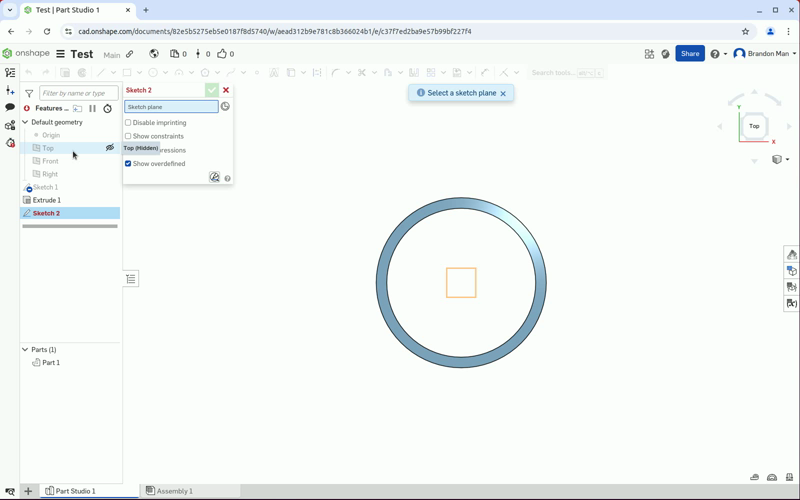
click(73, 150)
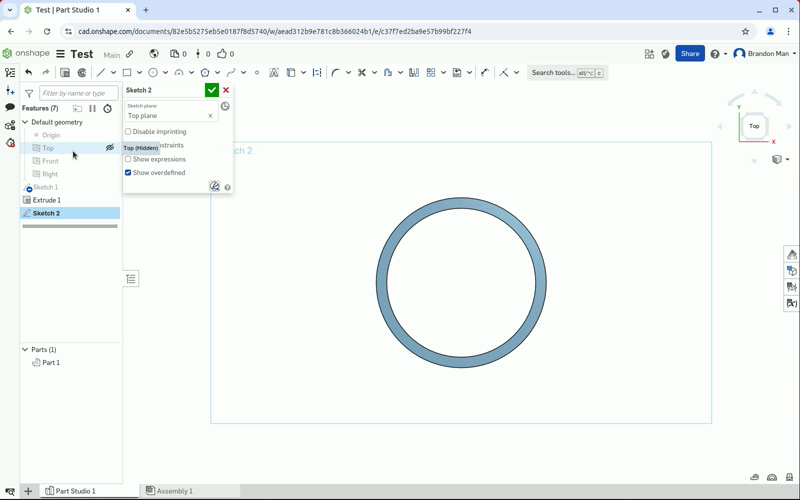
mouse_move(73, 352)
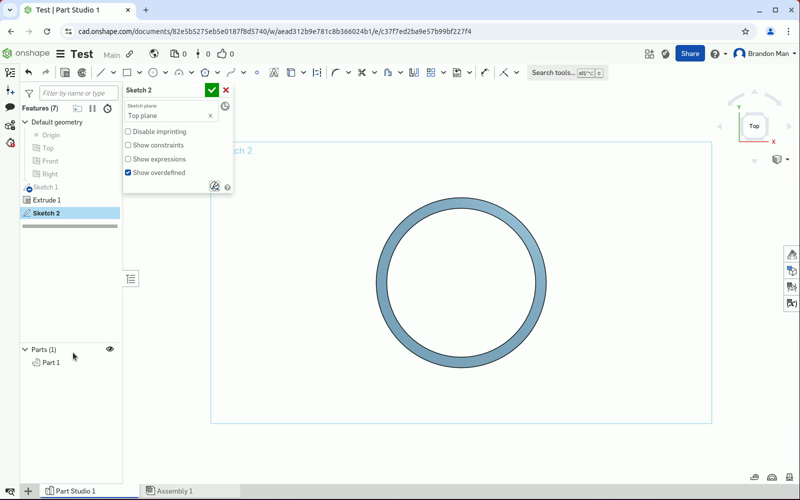
key(y)
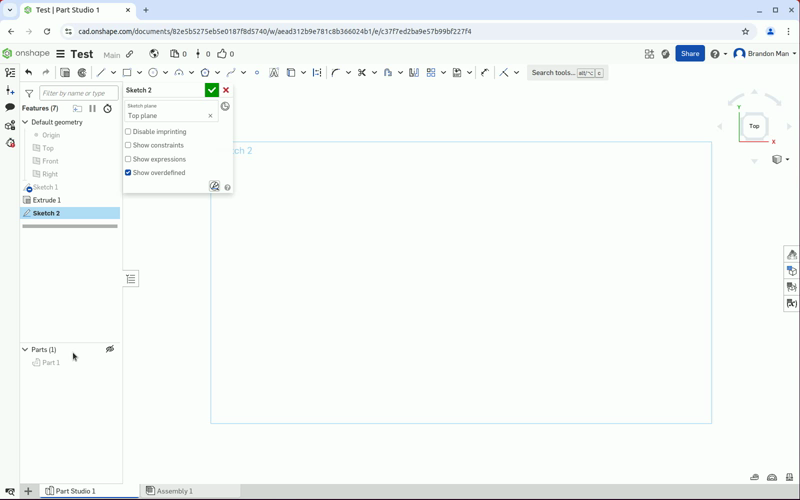
key(c)
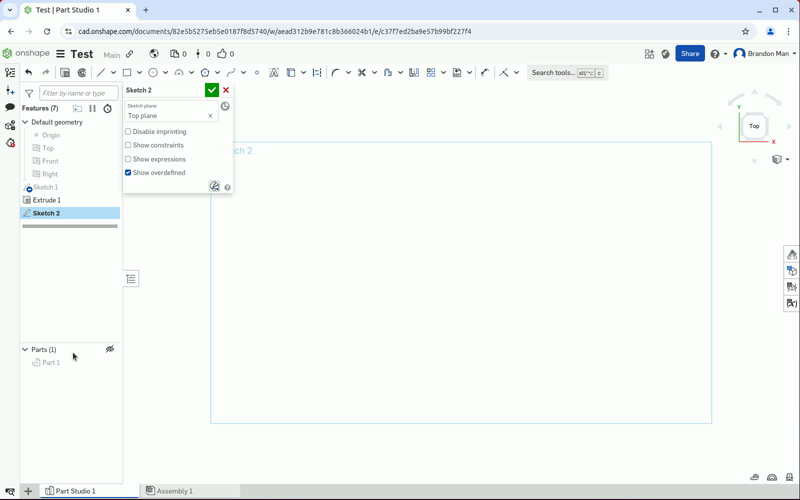
key_down(shift)
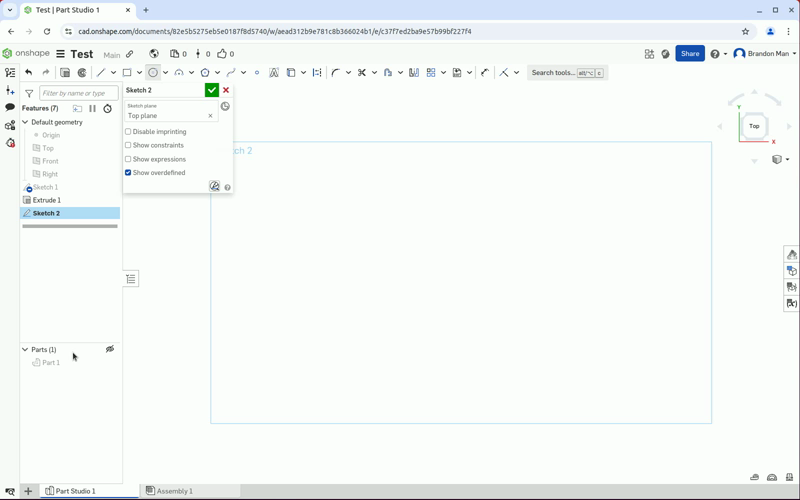
mouse_move(461, 282)
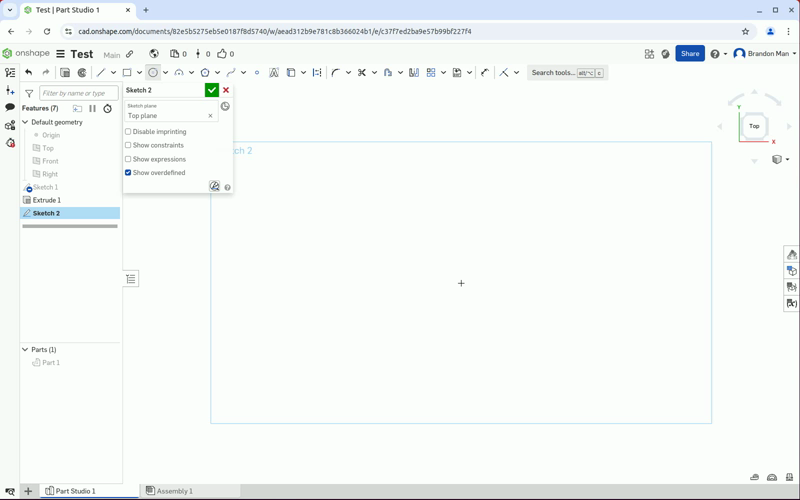
click(461, 282)
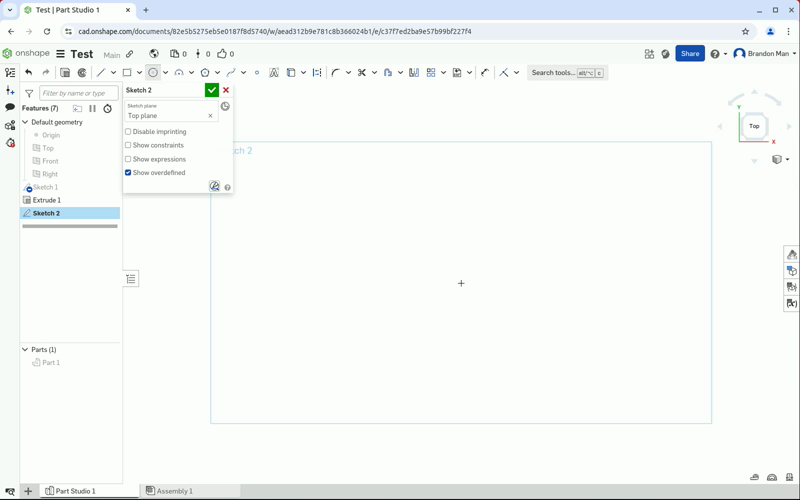
key_up(shift)
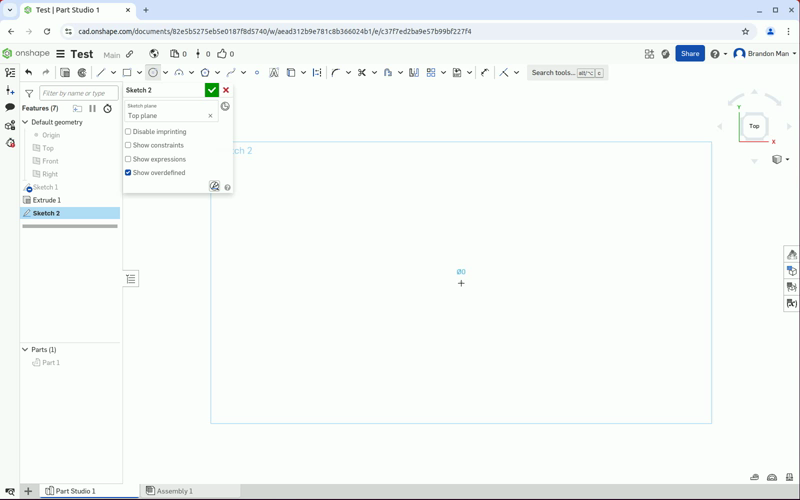
mouse_move(565, 282)
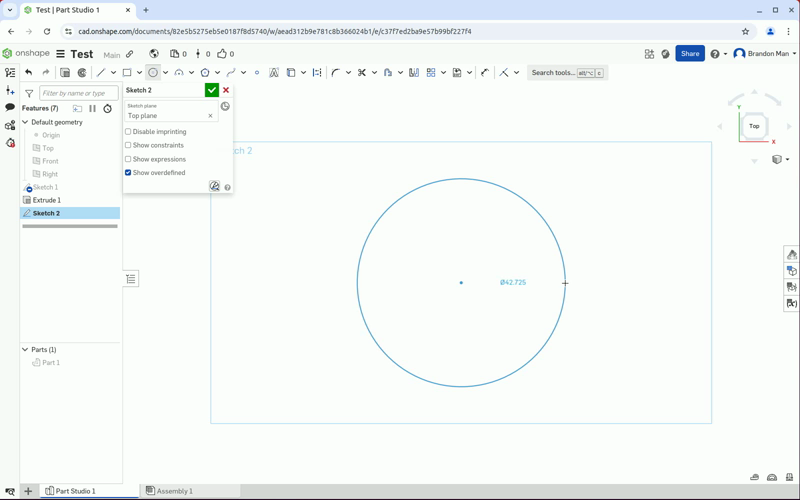
click(565, 282)
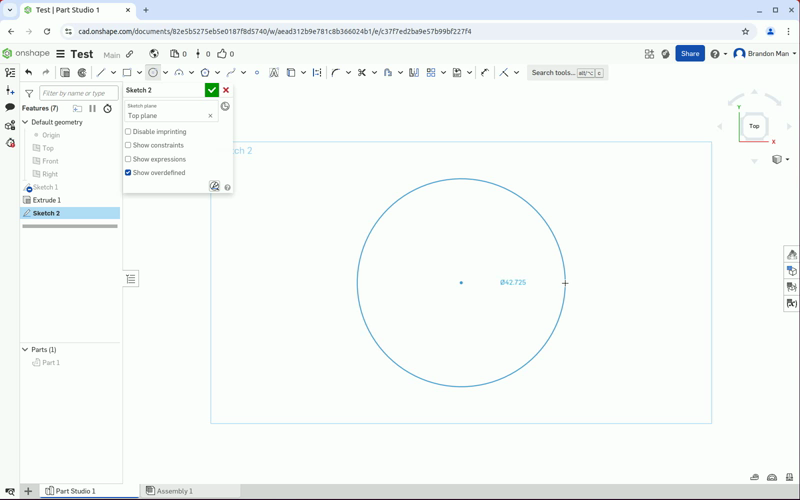
key(esc)
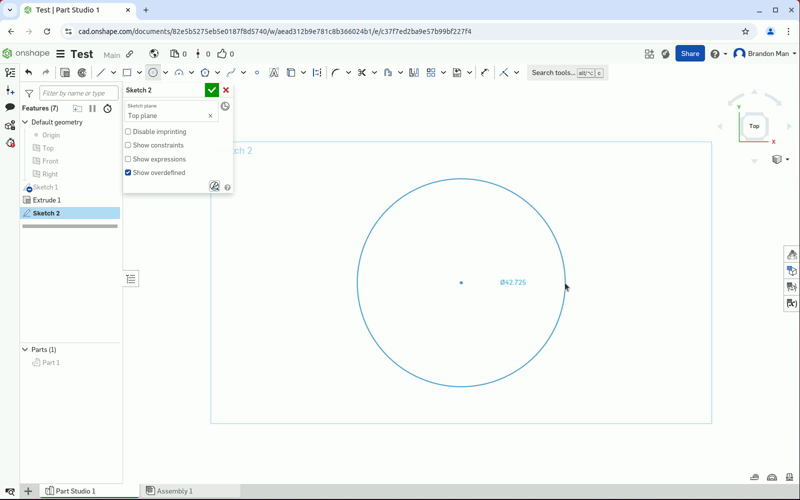
key(c)
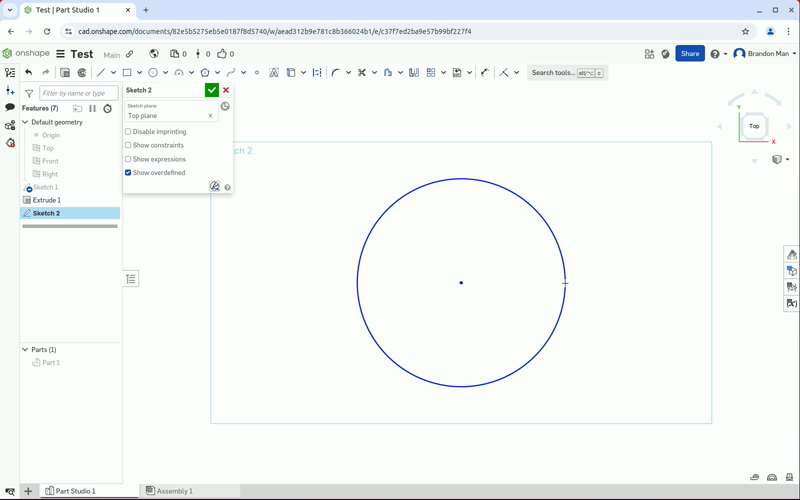
key_down(shift)
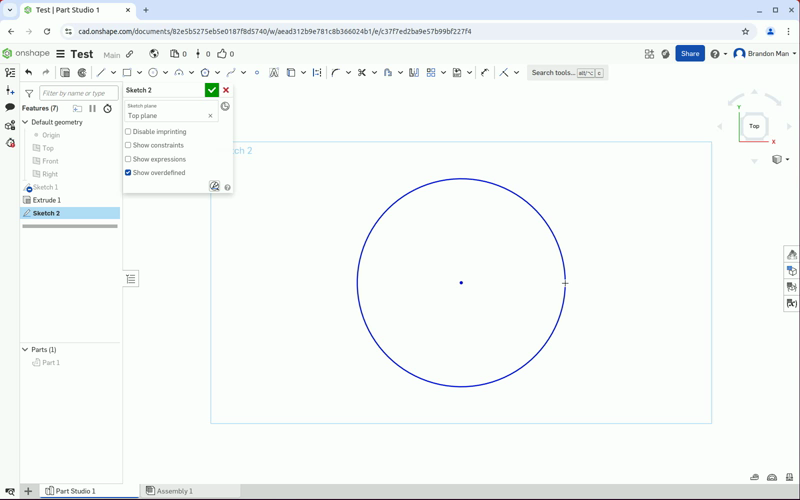
mouse_move(461, 282)
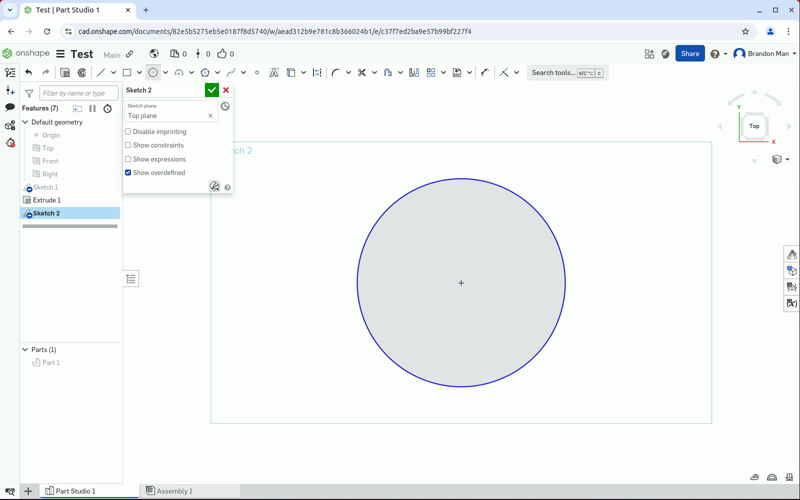
click(461, 282)
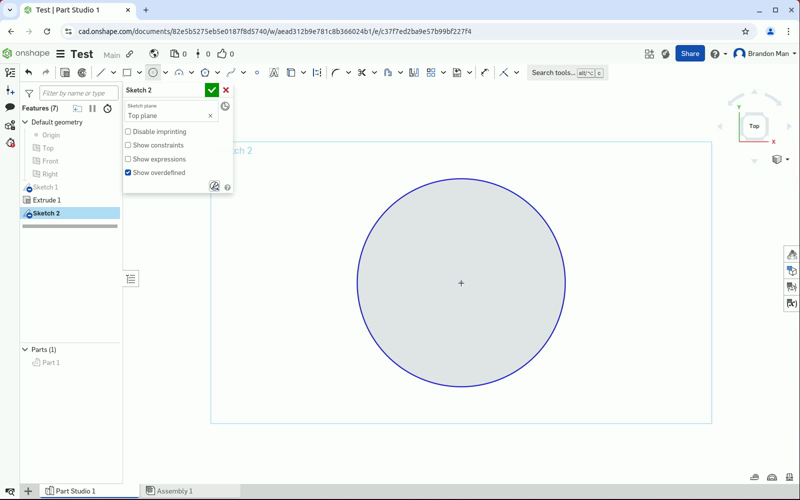
key_up(shift)
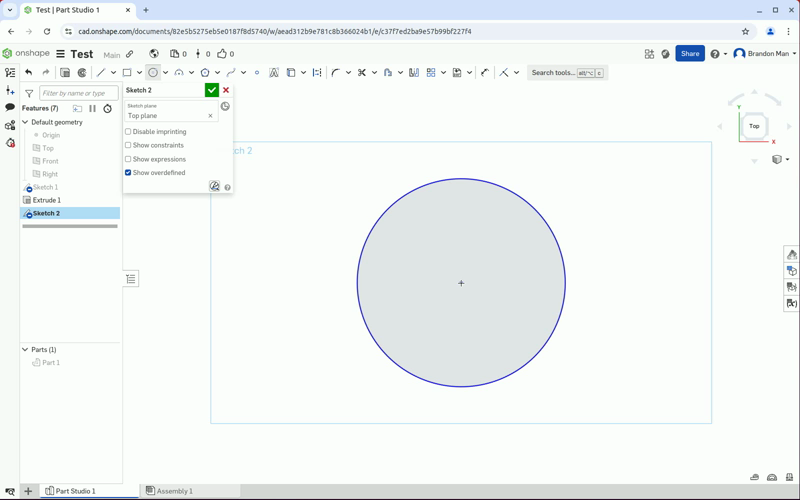
mouse_move(545, 282)
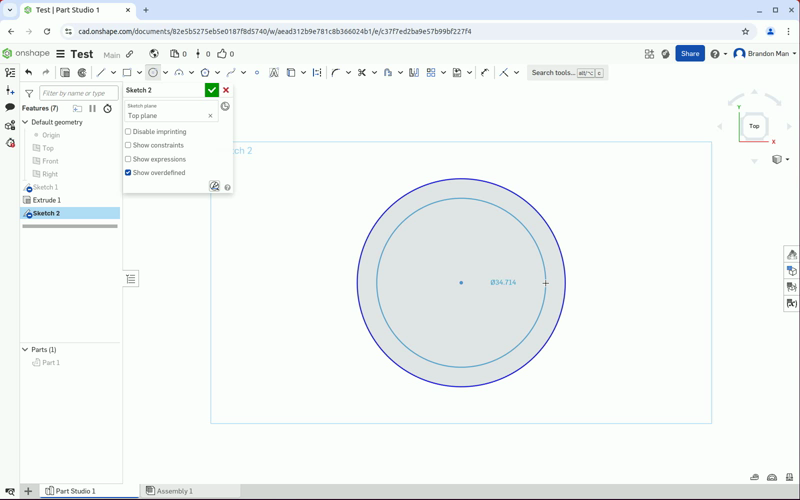
click(545, 282)
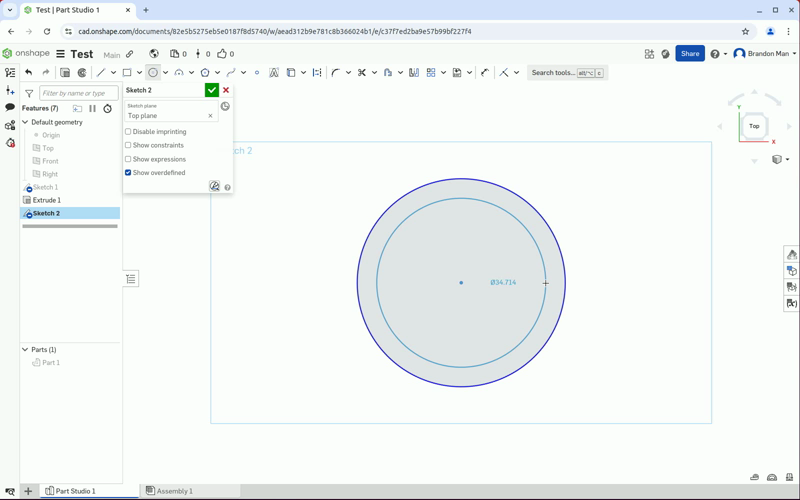
key(esc)
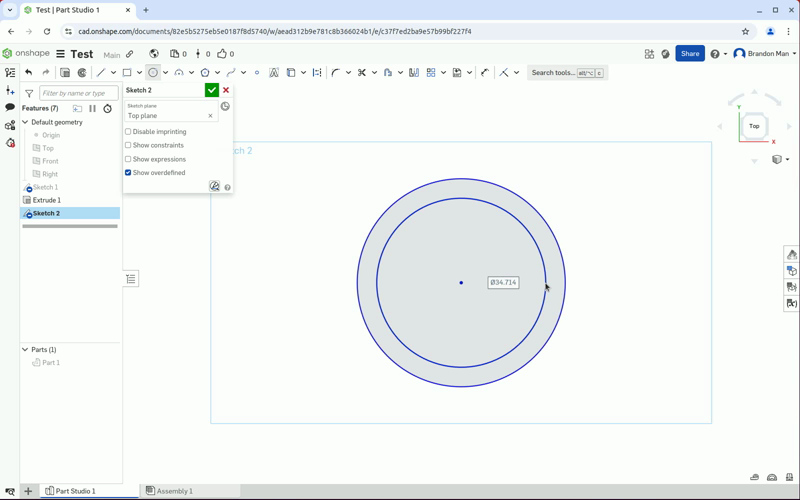
mouse_move(389, 222)
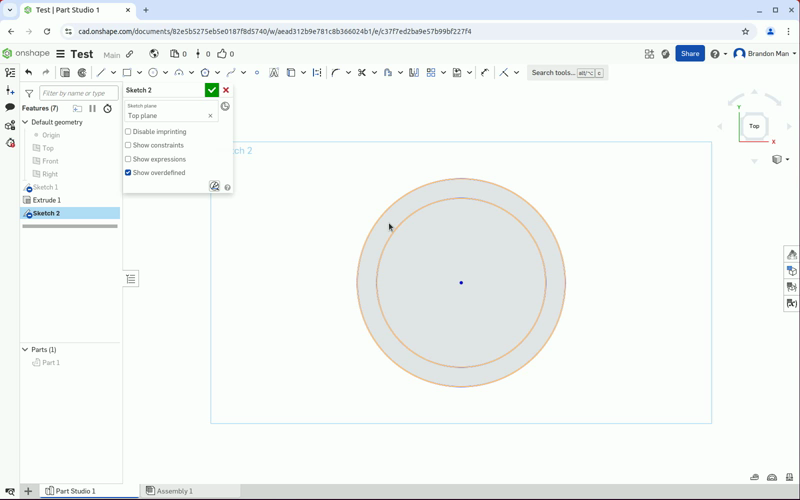
click(389, 222)
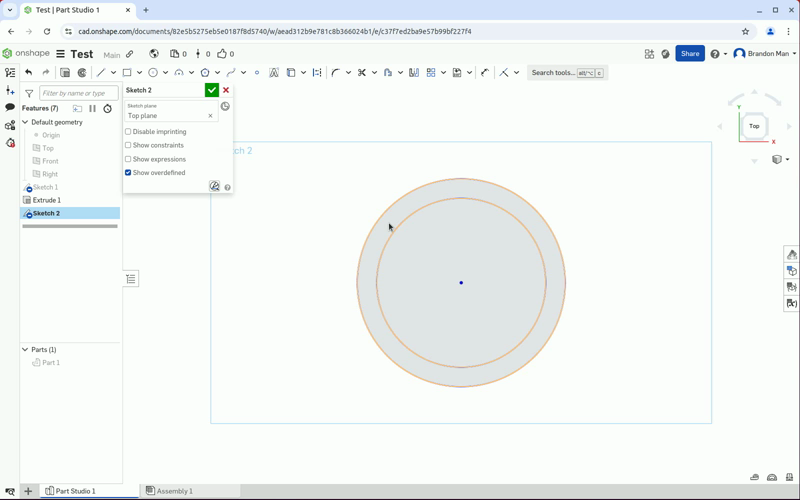
mouse_move(73, 352)
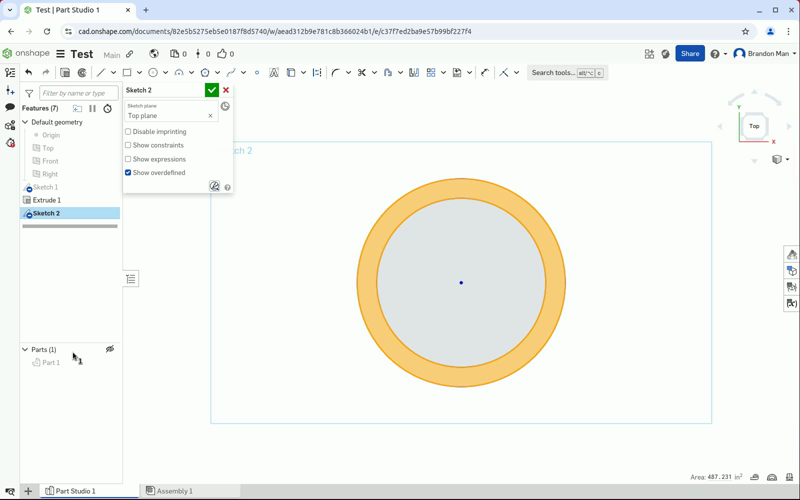
key(shift+y)
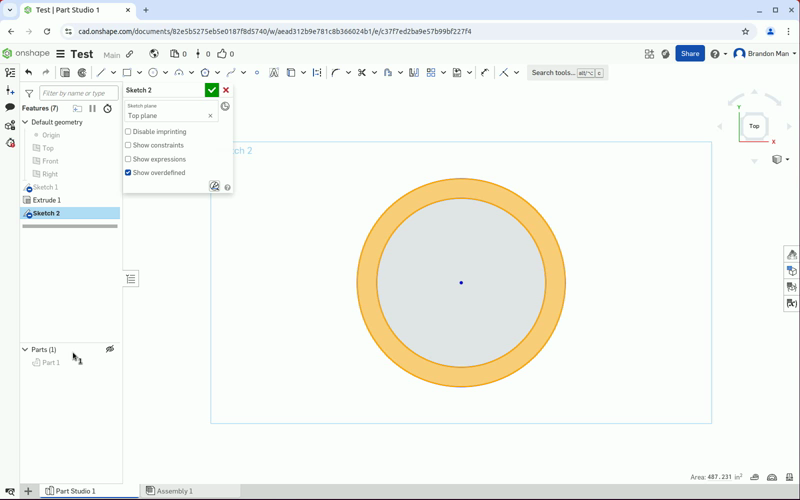
key(shift+e)
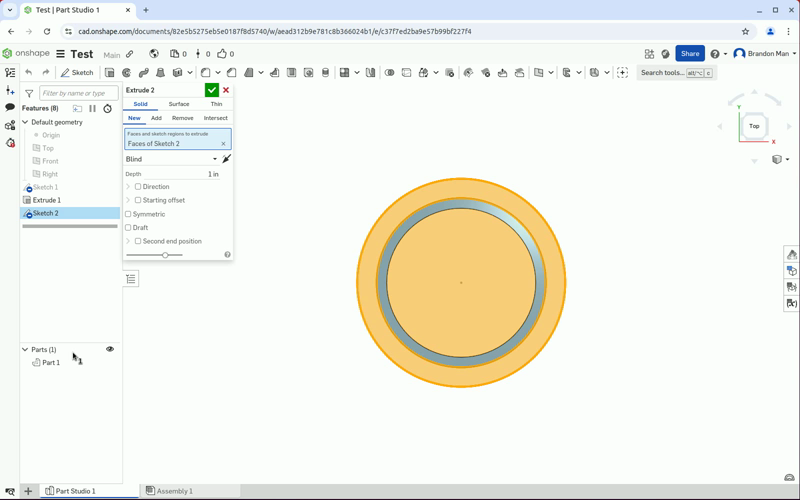
mouse_move(143, 106)
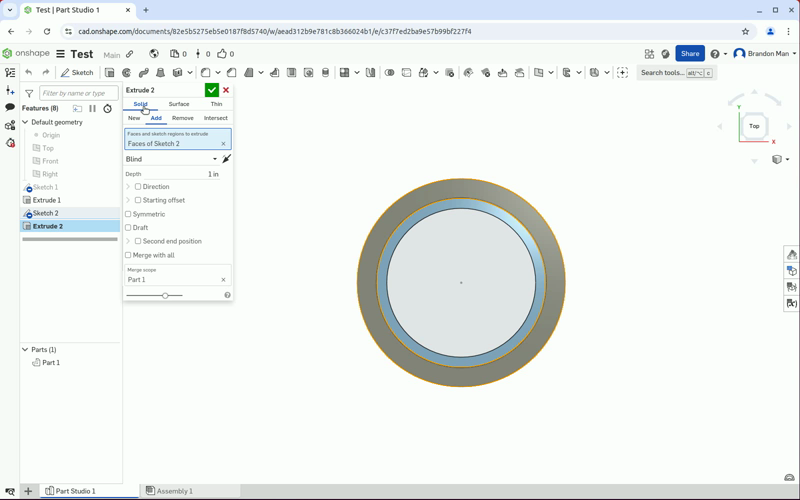
click(143, 106)
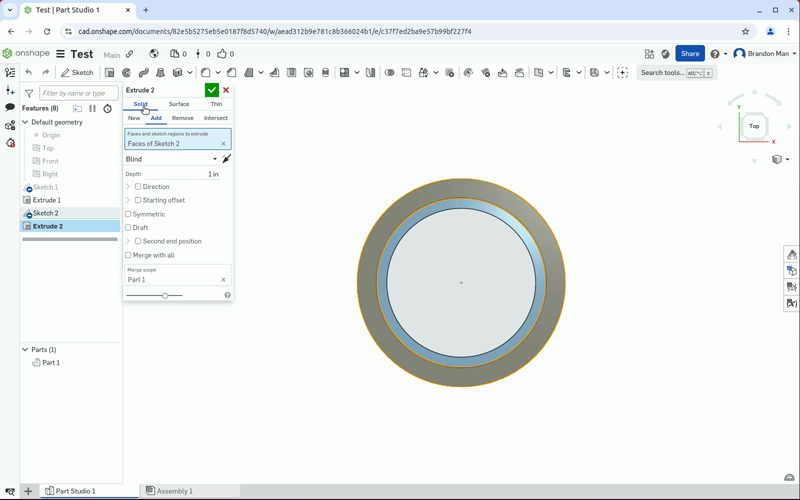
mouse_move(137, 120)
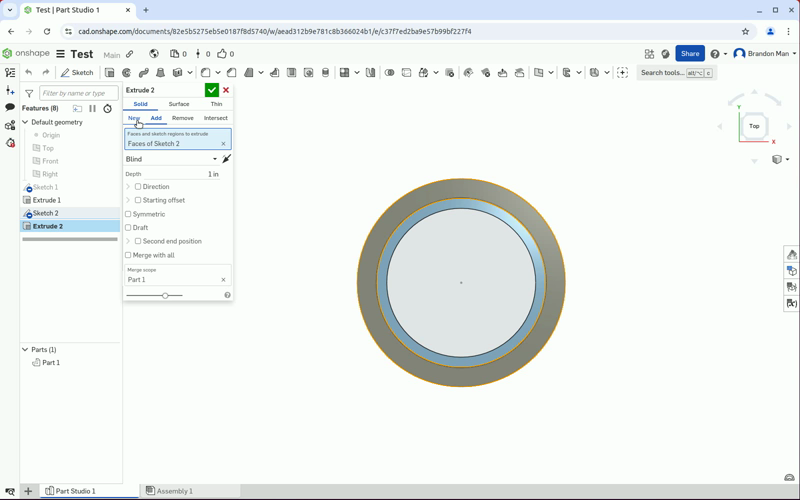
click(137, 120)
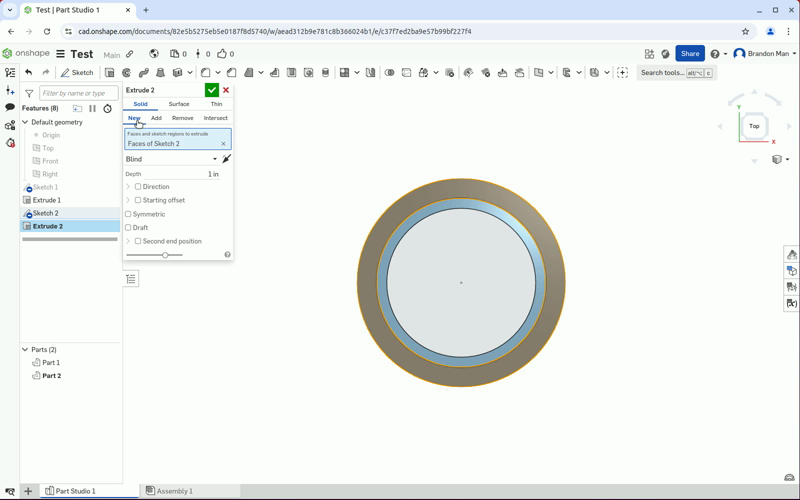
key(tab, 4)
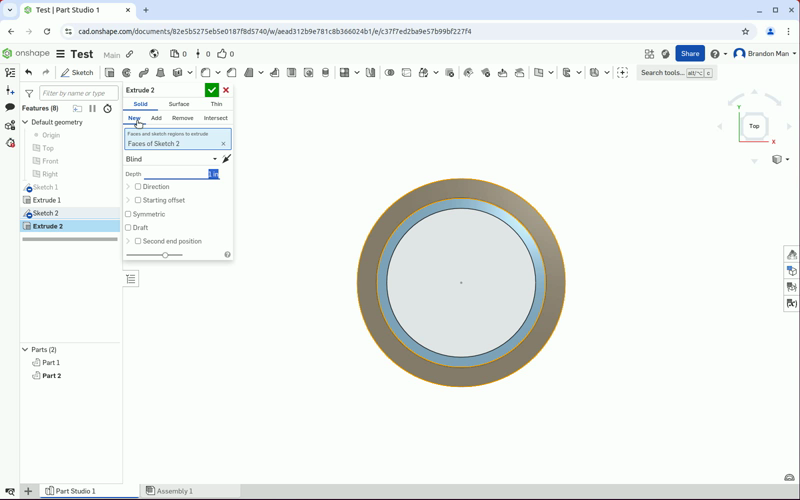
text(11.554)
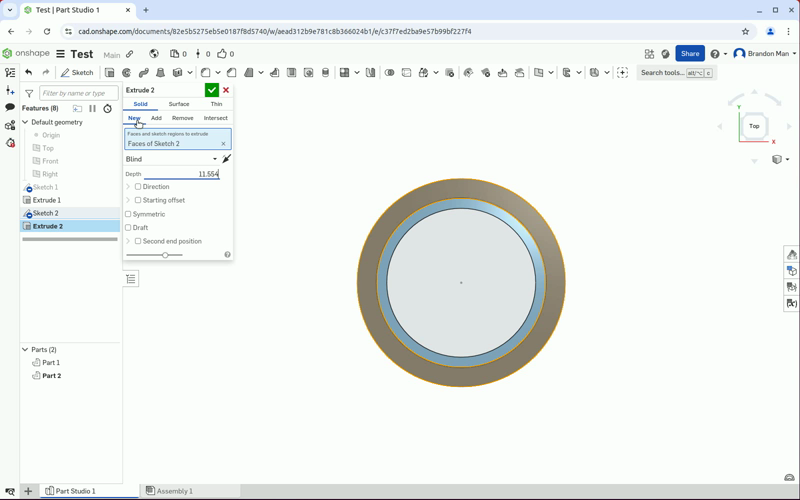
key(enter)
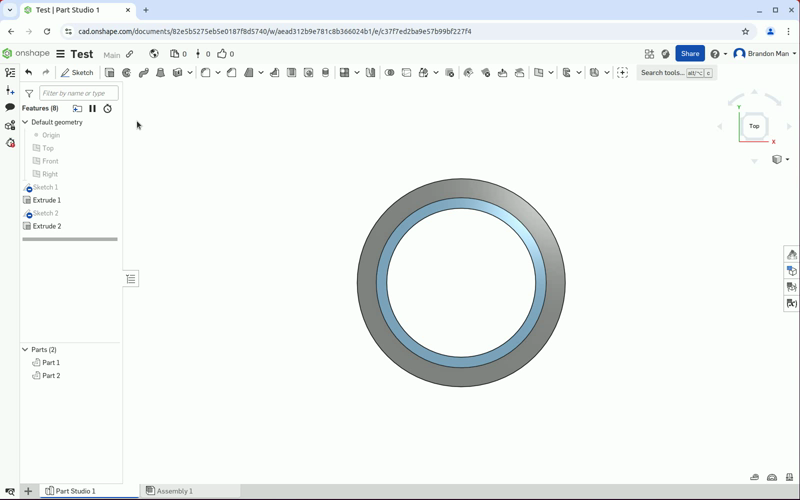
key(shift+h)
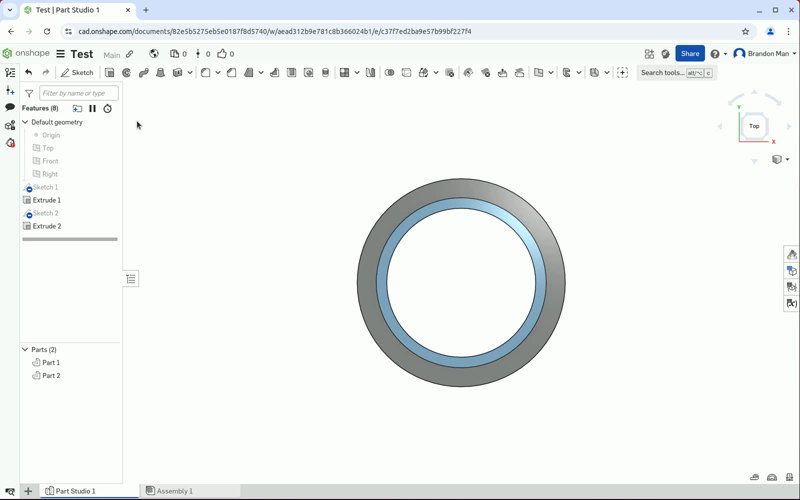
key(shift+h)
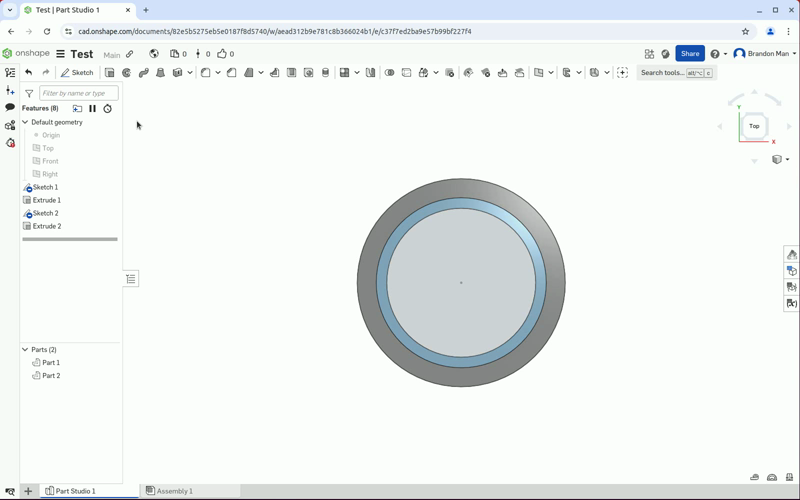
key(shift+7)
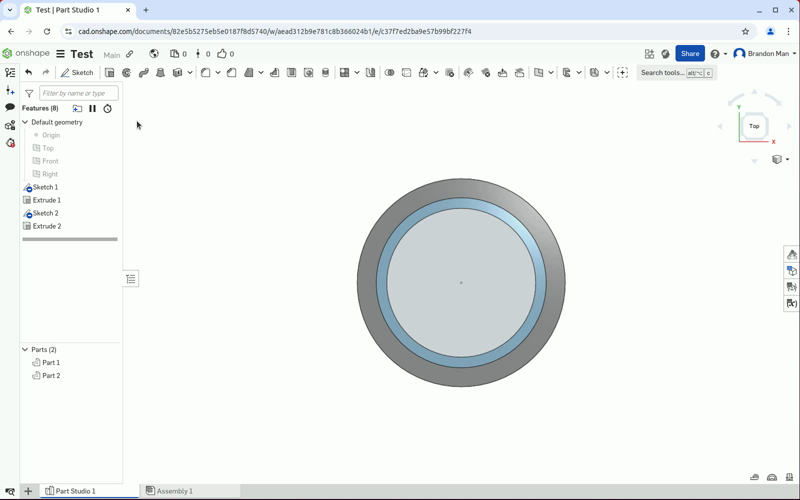
key(up, 3)
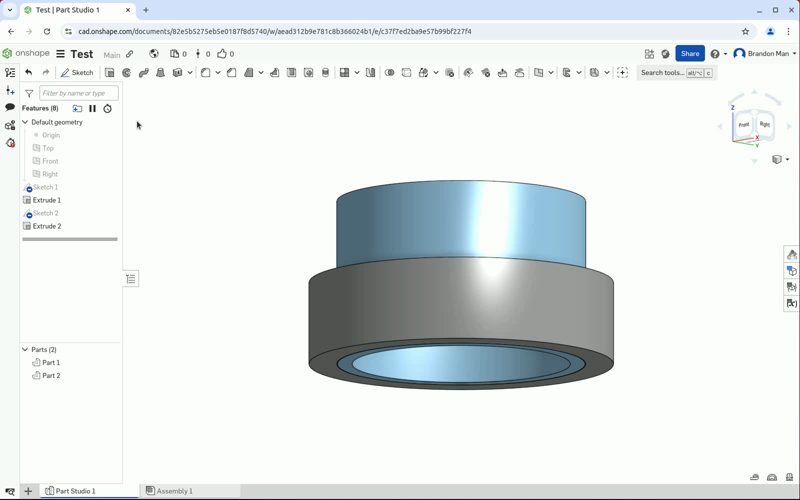
key(left, 3)
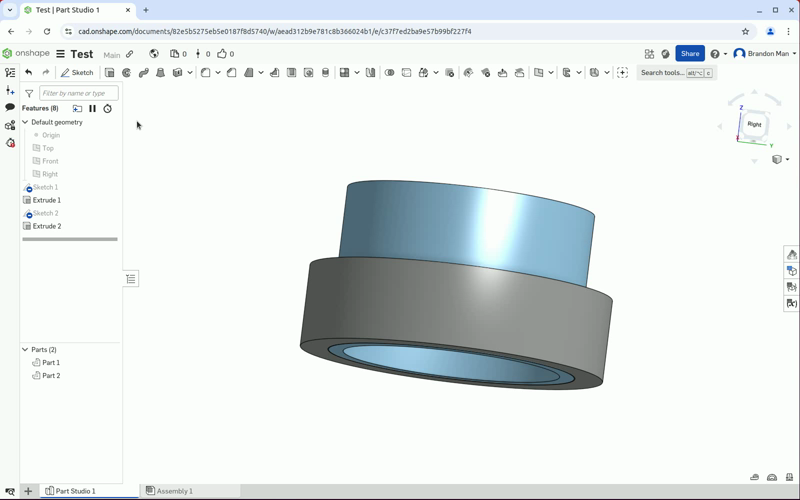
key(right, 3)
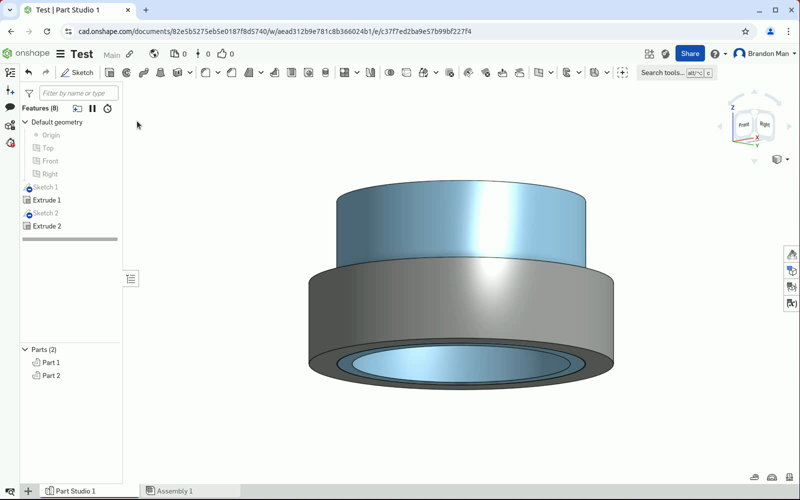
key(down, 3)
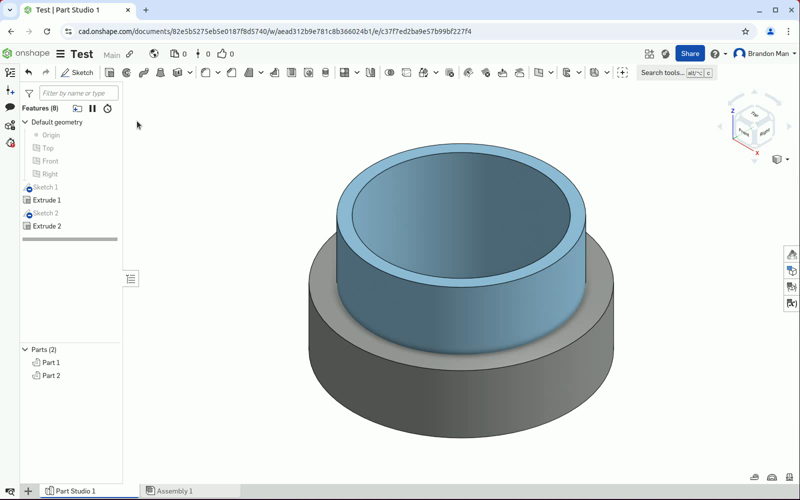
mouse_move(73, 189)
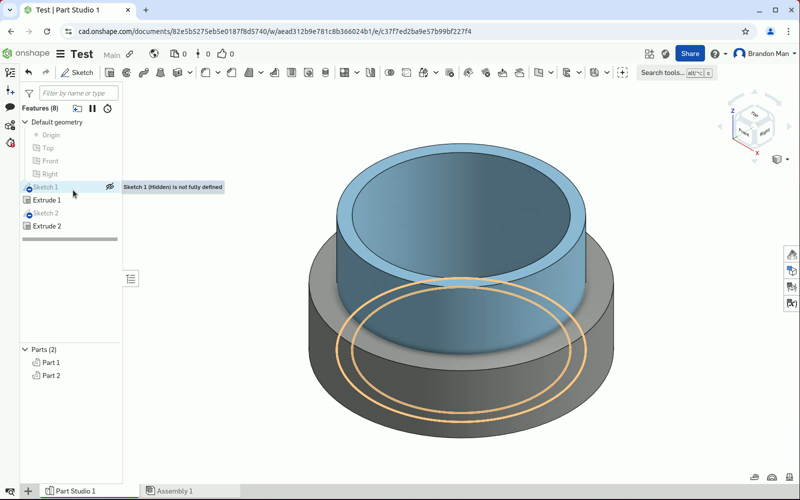
click(73, 189)